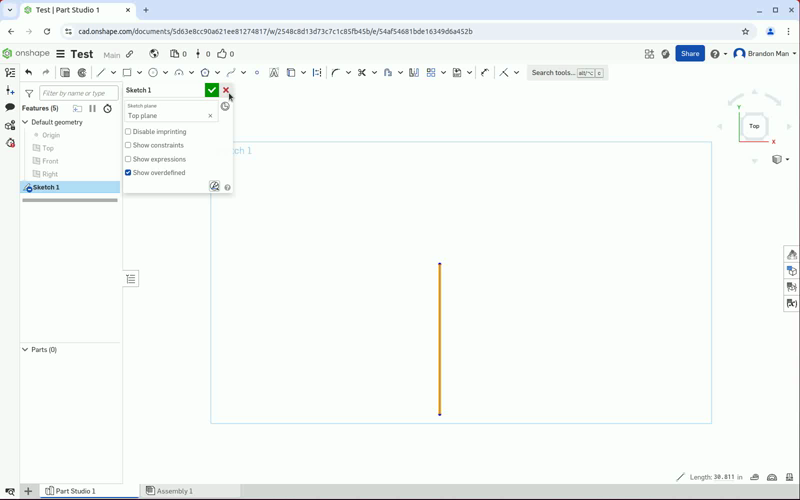
key(shift+h)
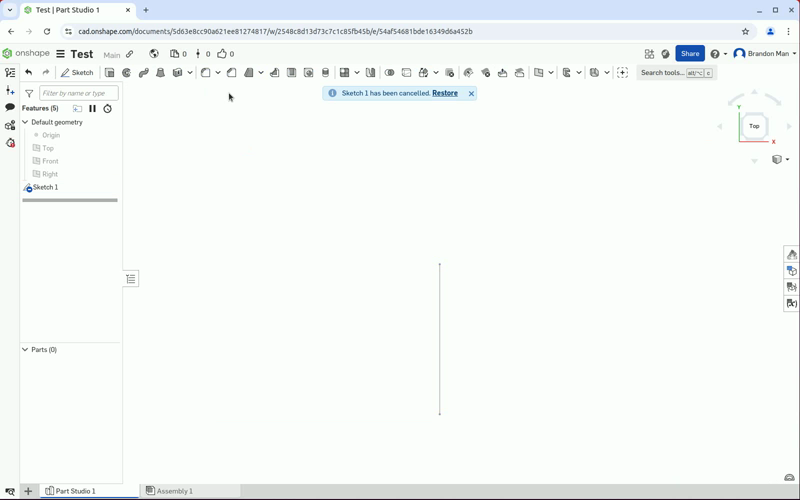
key(shift+s)
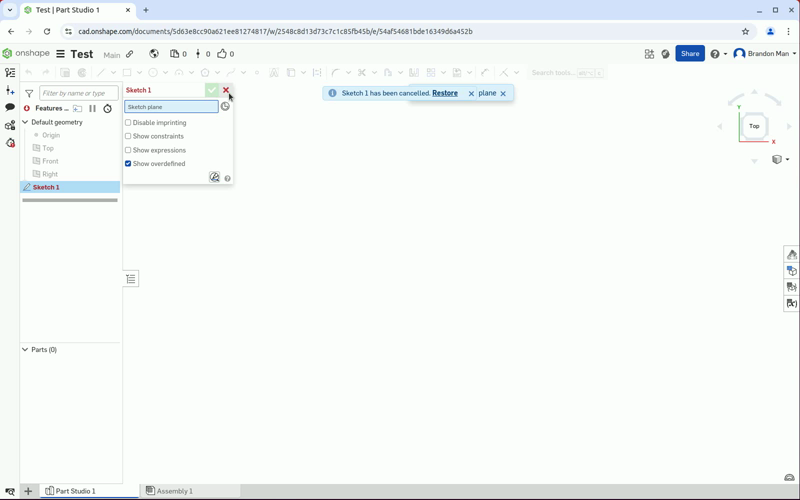
mouse_move(73, 150)
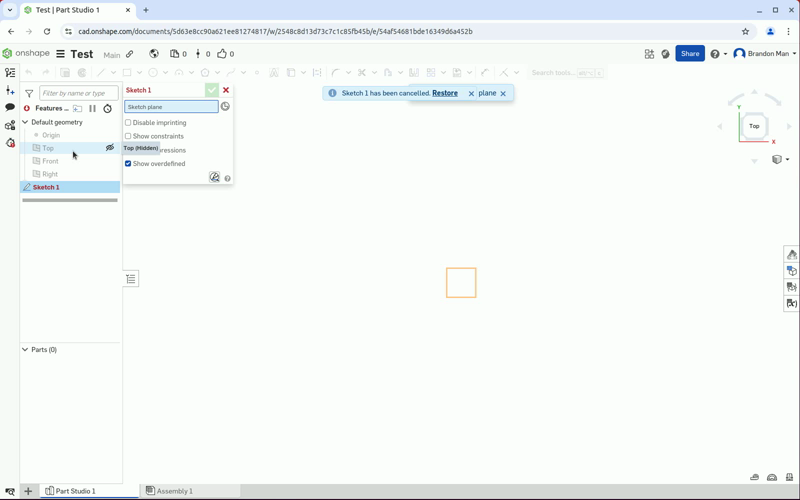
click(73, 150)
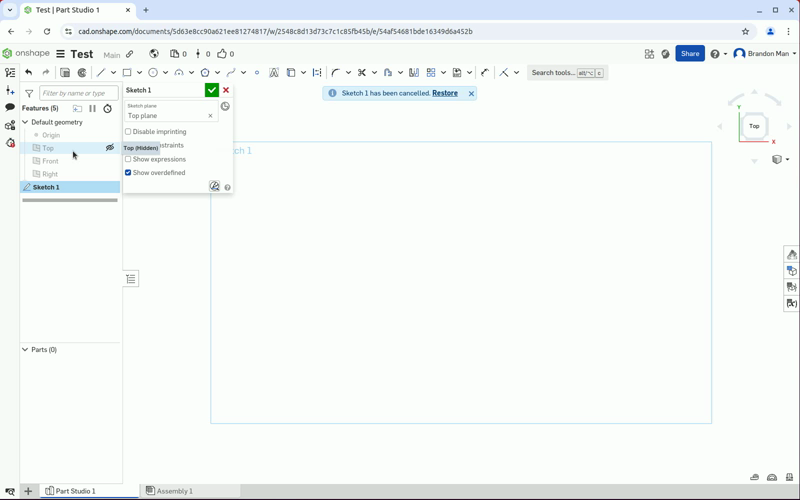
mouse_move(73, 352)
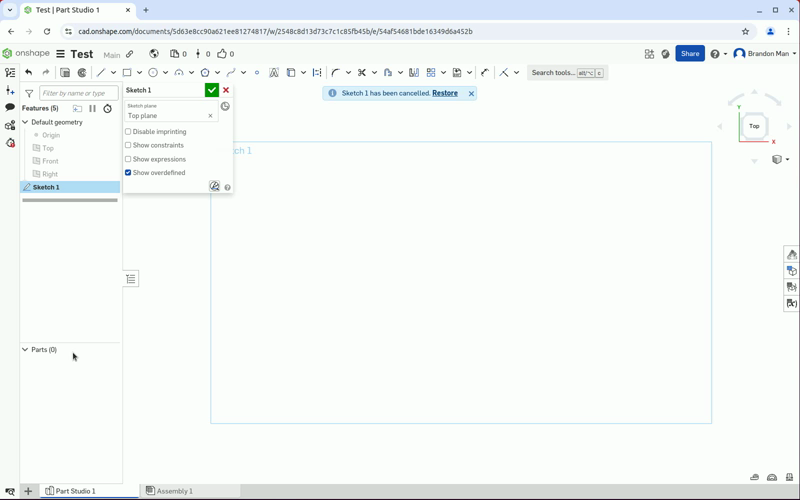
key(y)
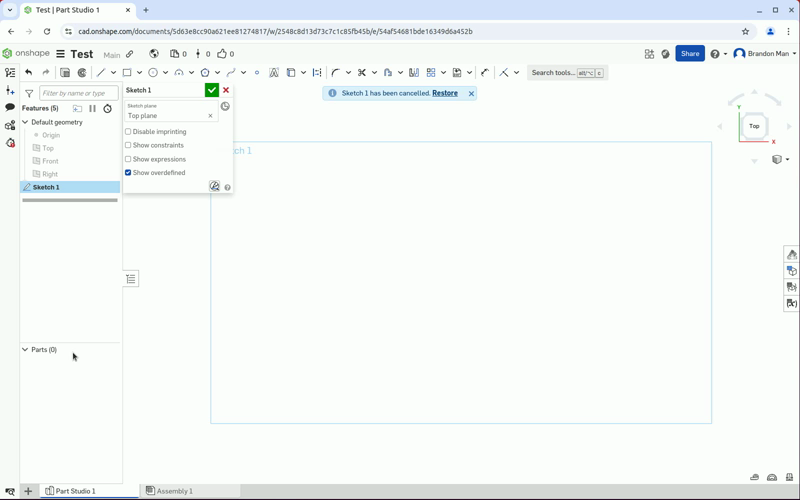
key(c)
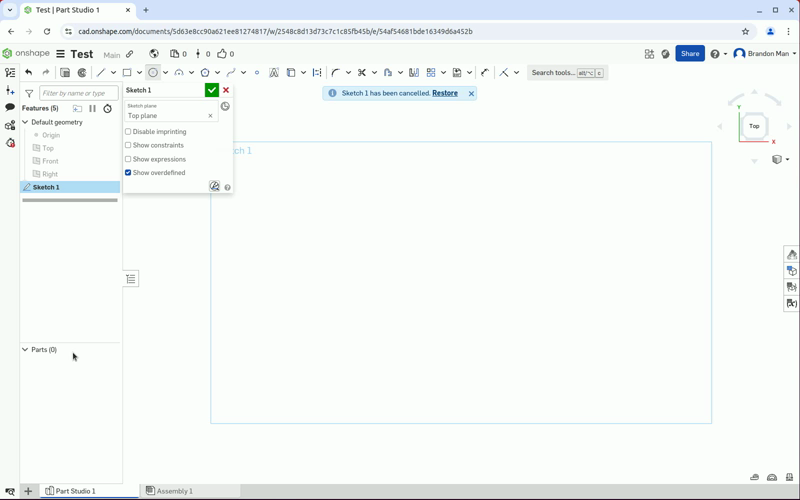
key_down(shift)
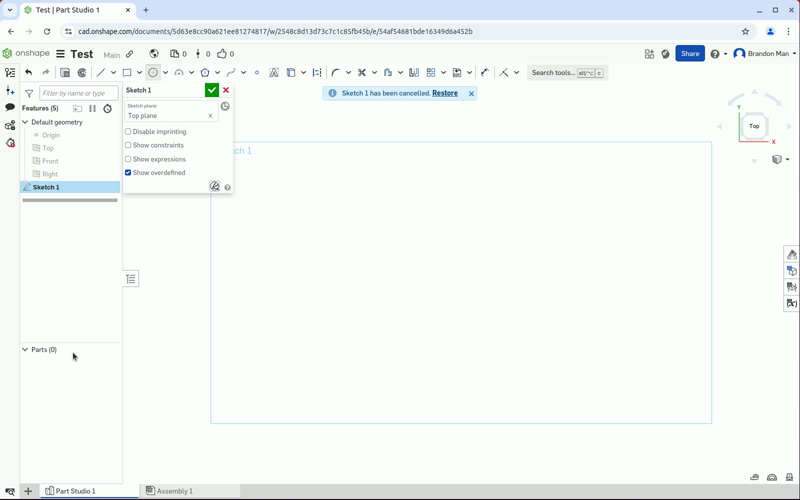
mouse_move(461, 282)
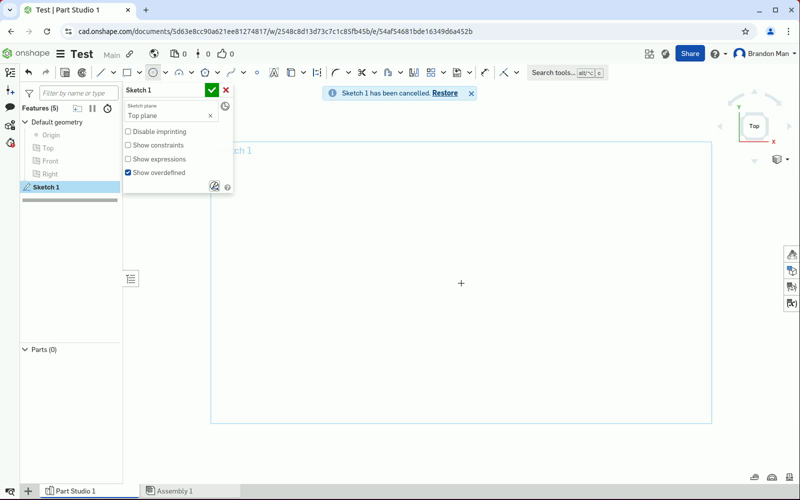
click(461, 282)
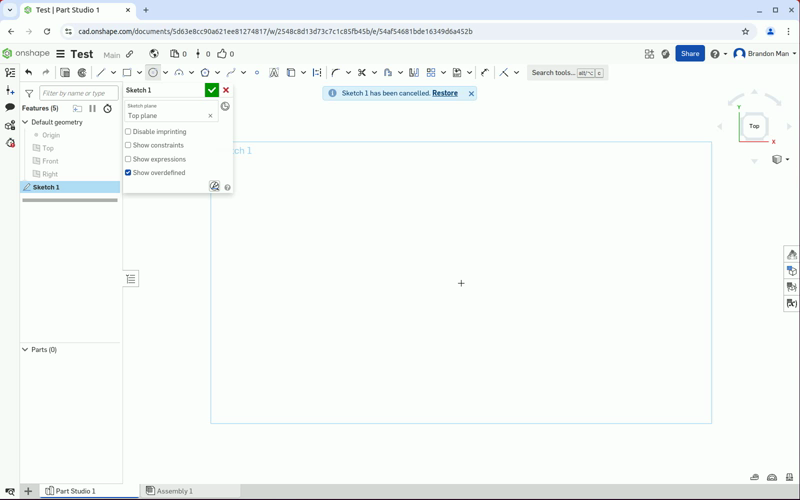
key_up(shift)
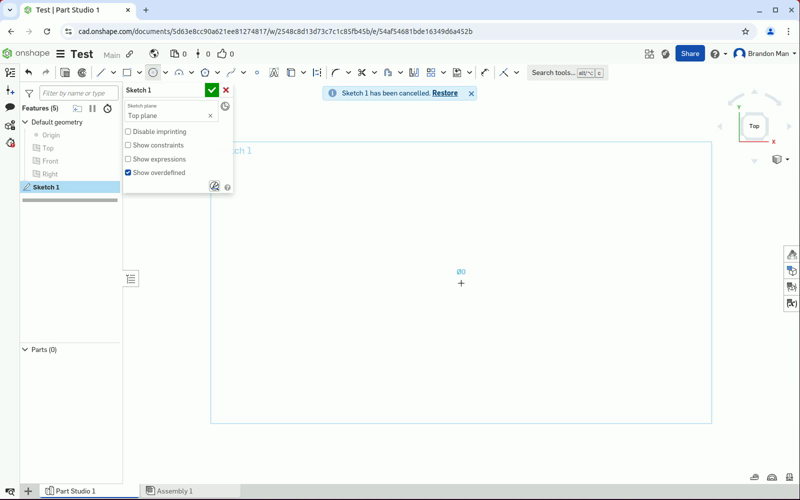
mouse_move(574, 282)
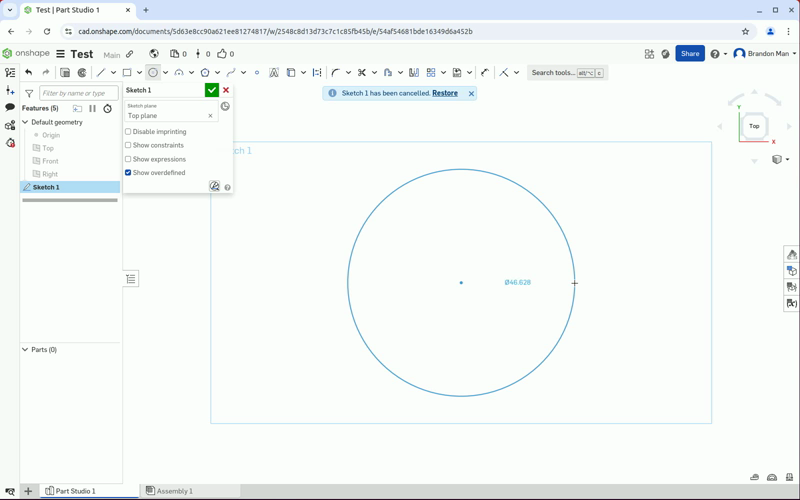
click(574, 282)
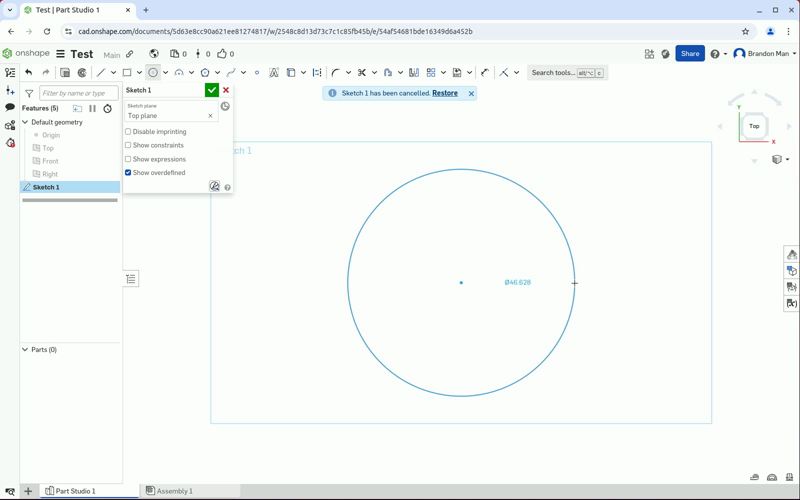
key(esc)
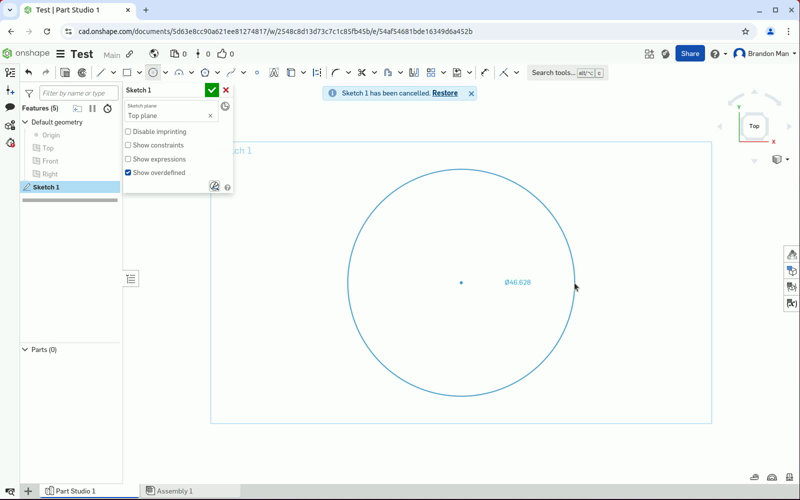
mouse_move(444, 213)
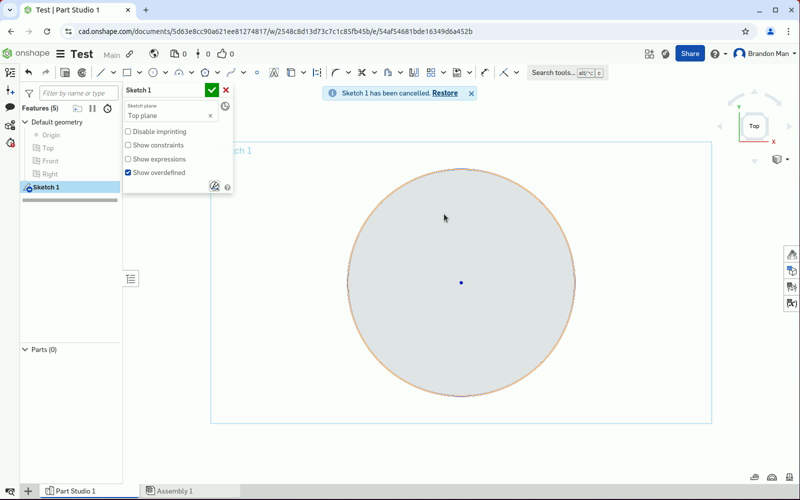
click(444, 213)
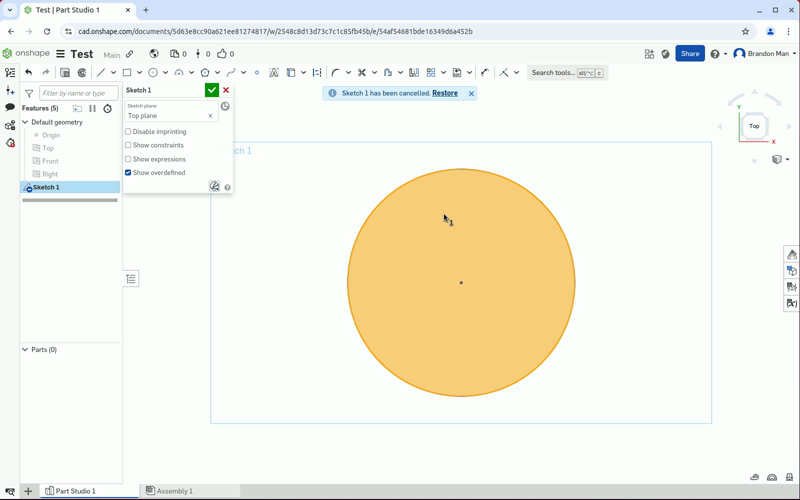
mouse_move(73, 352)
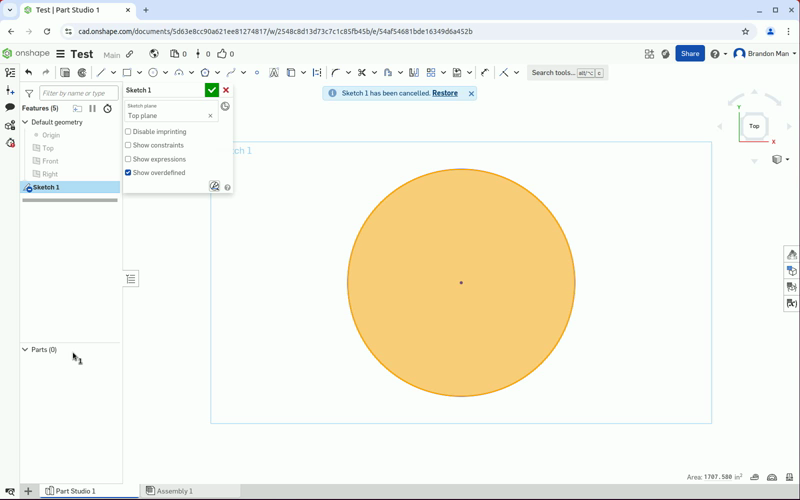
key(shift+y)
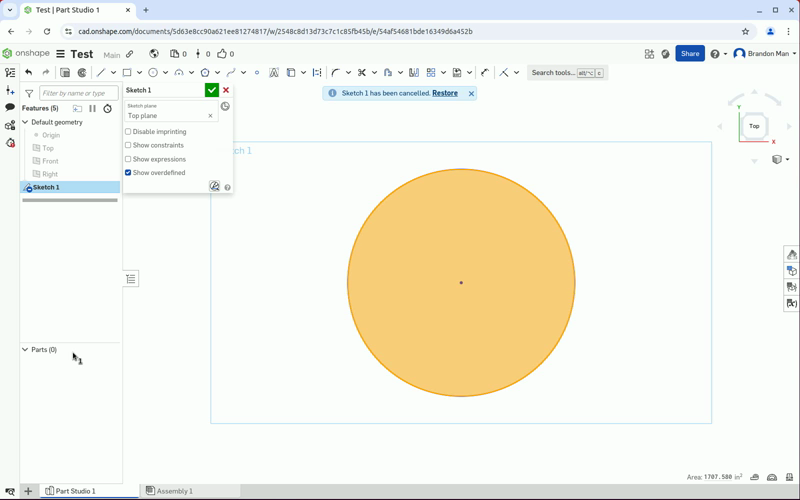
key(shift+e)
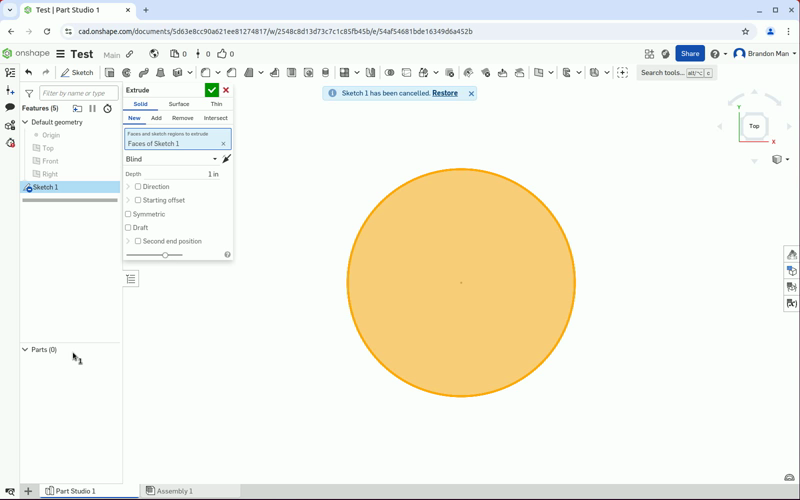
mouse_move(143, 106)
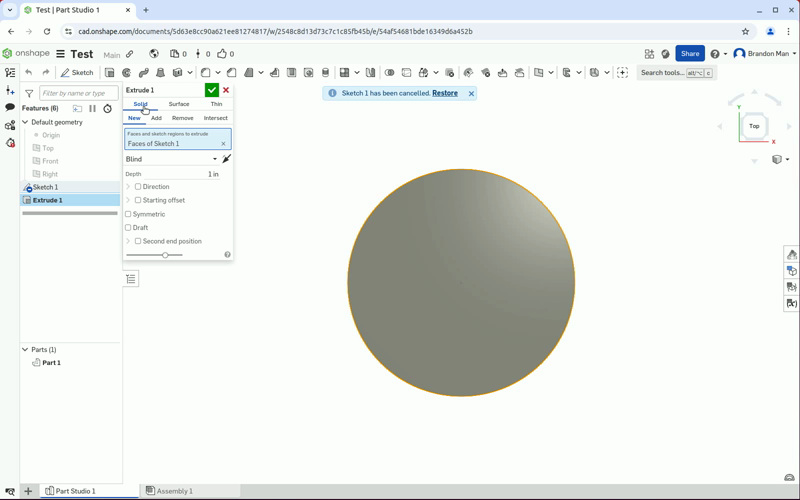
click(143, 106)
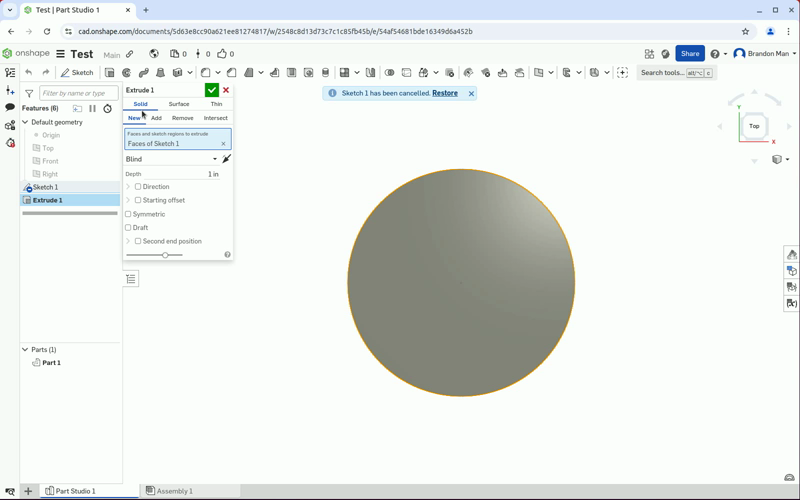
mouse_move(137, 120)
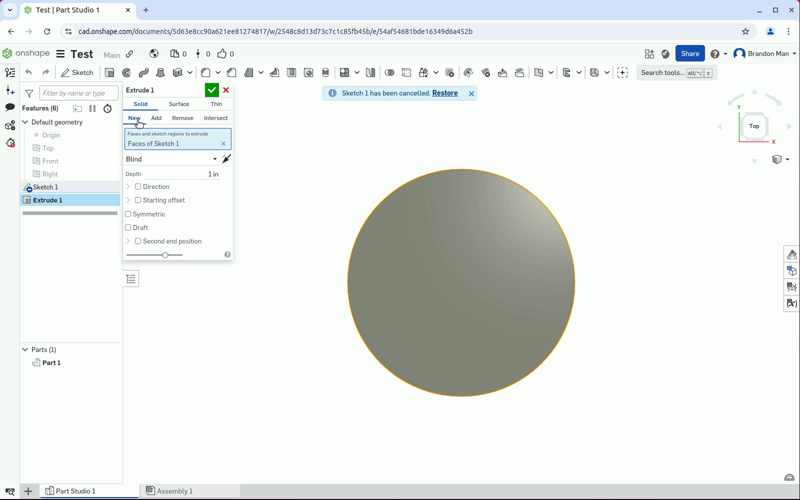
click(137, 120)
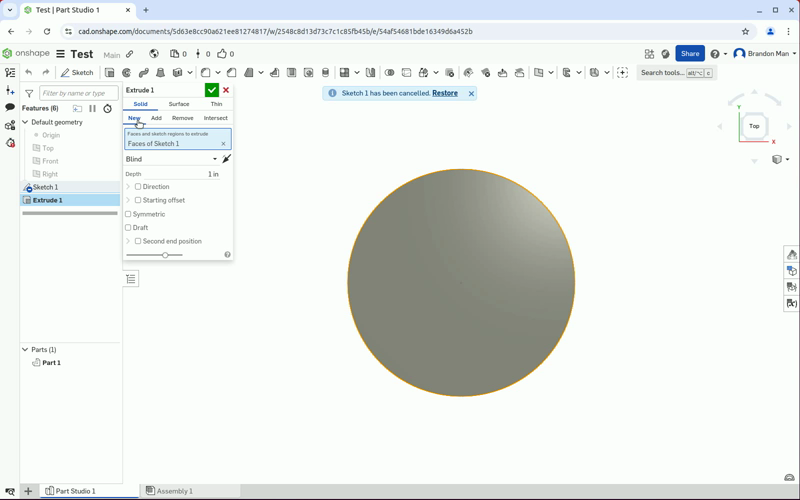
key(tab, 4)
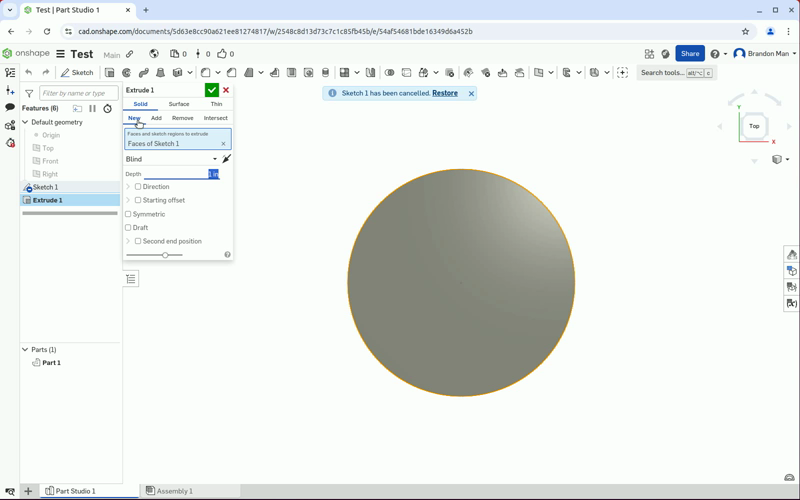
text(11.554)
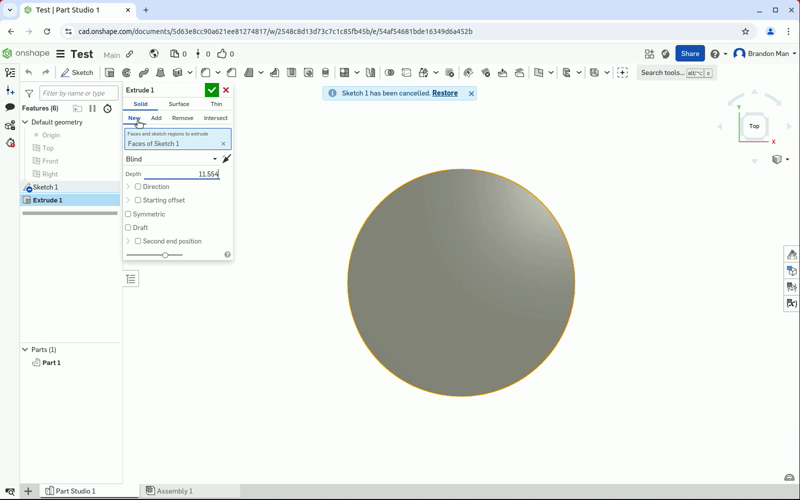
key(enter)
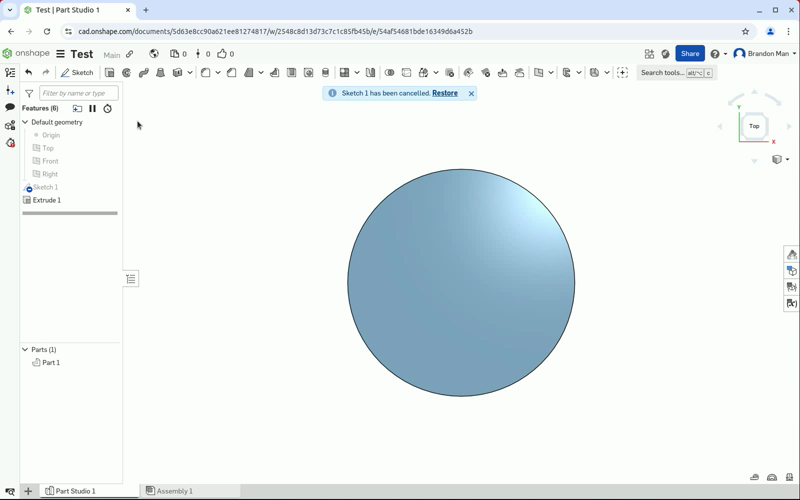
key(shift+h)
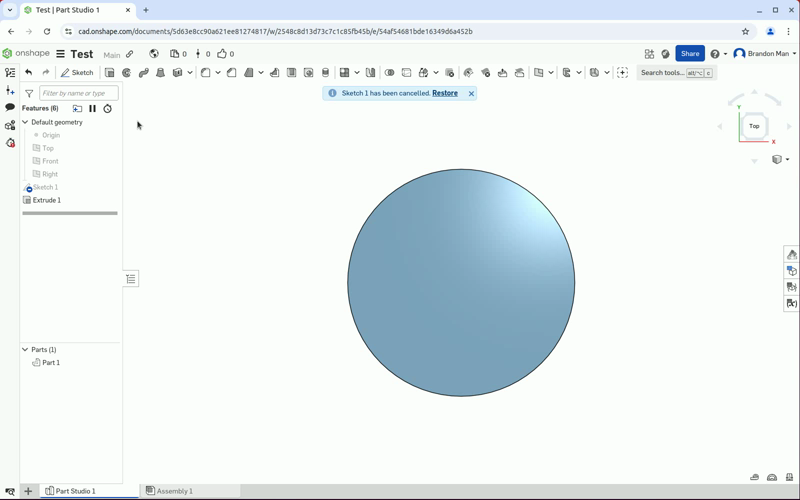
key(shift+h)
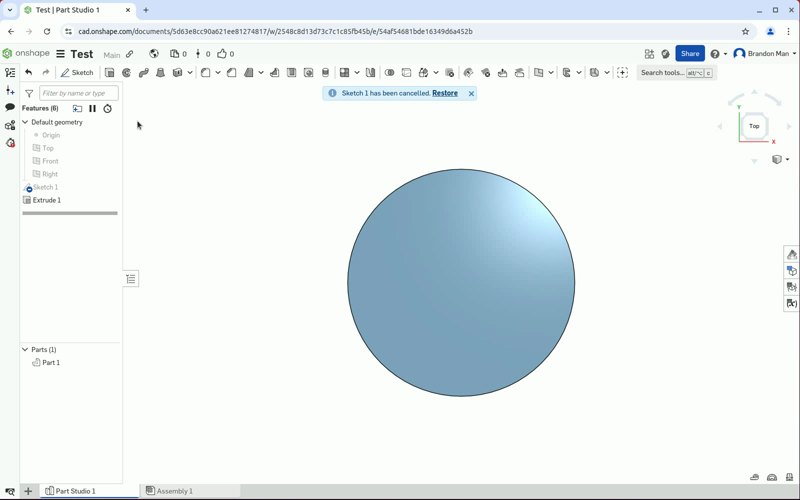
mouse_move(73, 189)
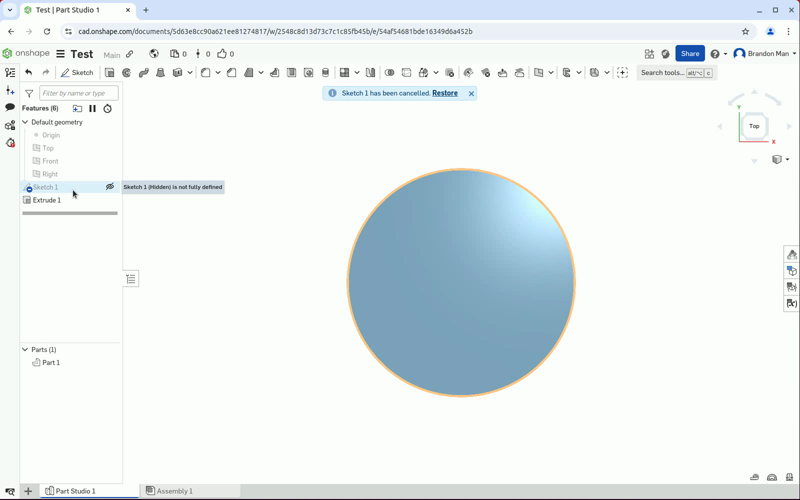
click(73, 189)
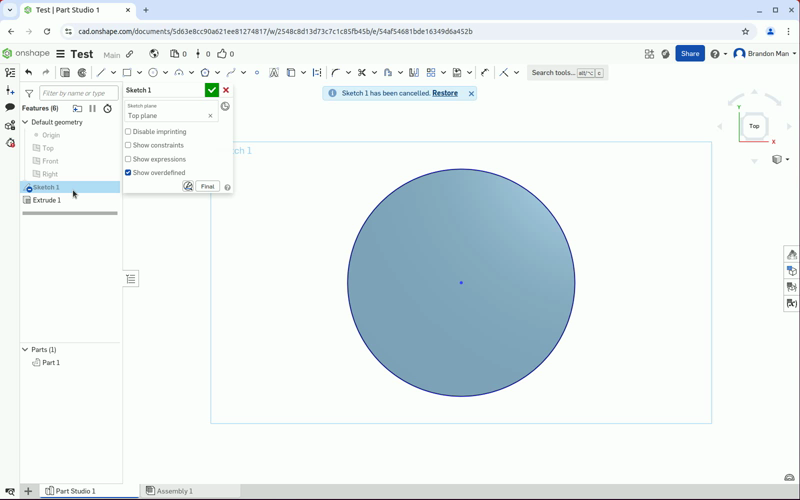
mouse_move(229, 92)
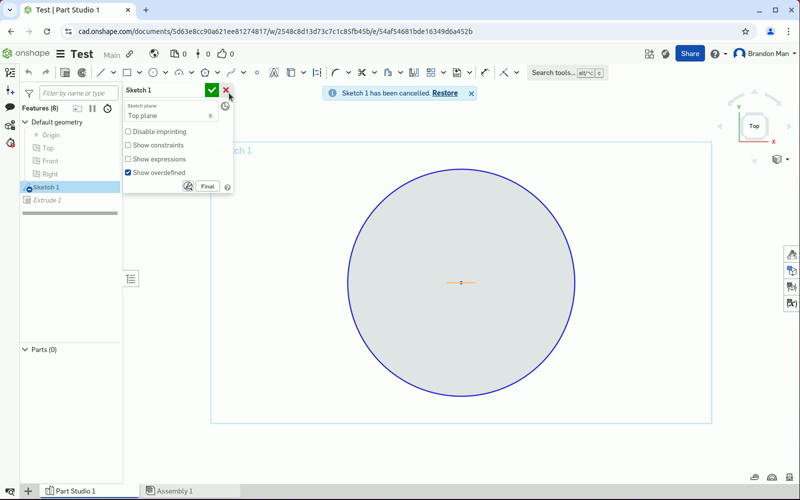
click(229, 92)
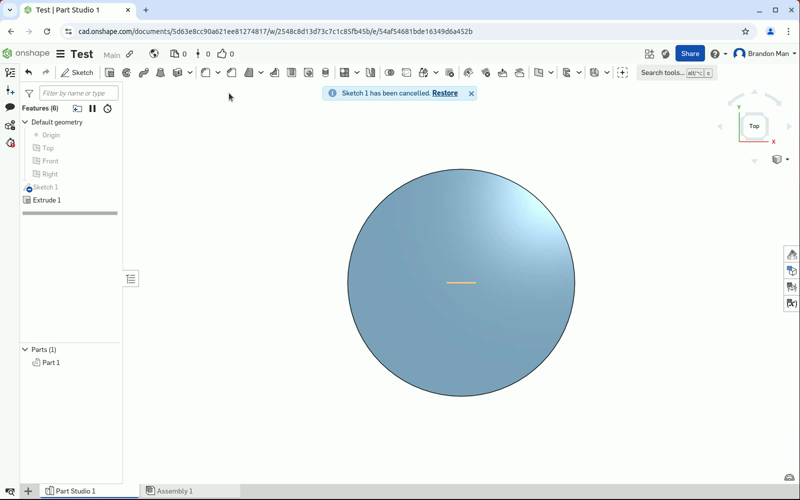
mouse_move(541, 75)
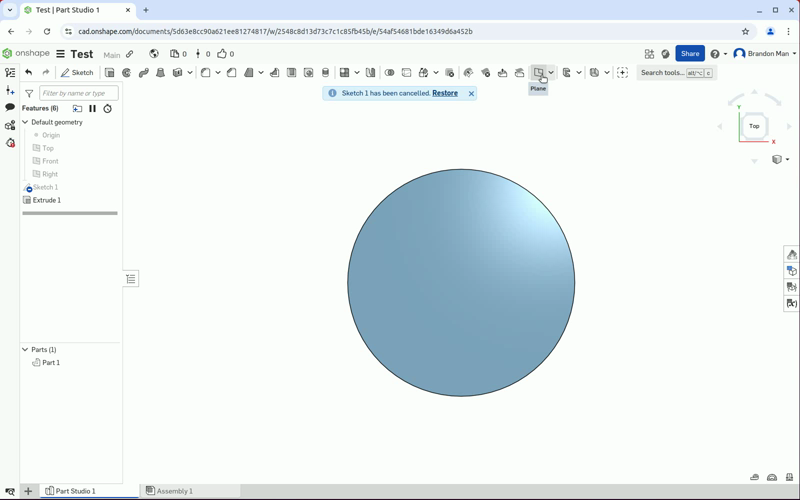
click(541, 75)
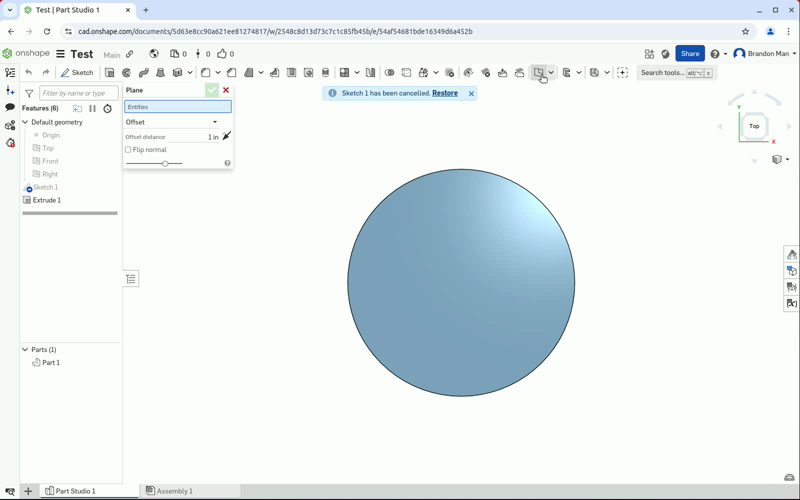
mouse_move(73, 150)
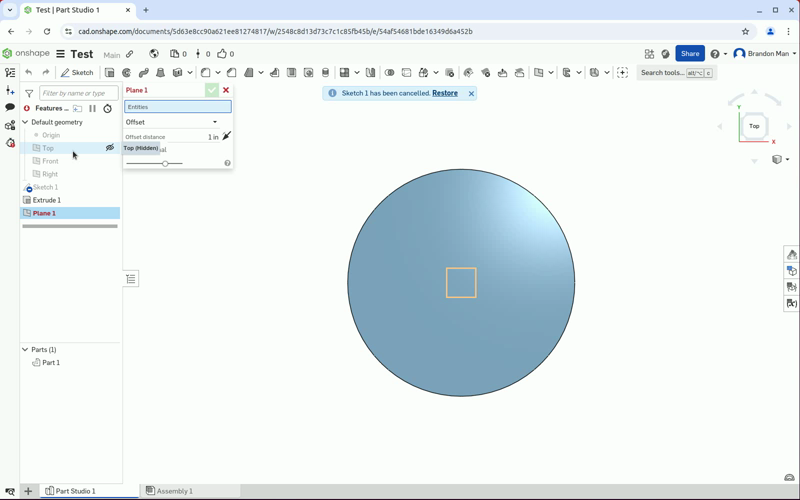
click(73, 150)
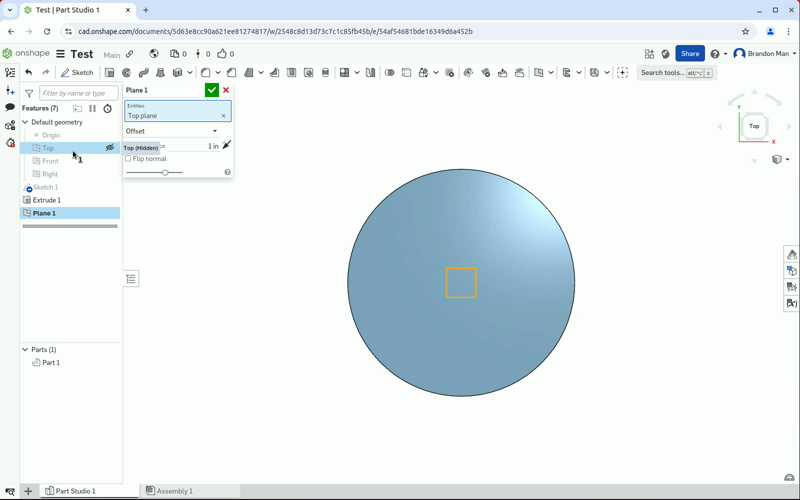
key(tab, 2)
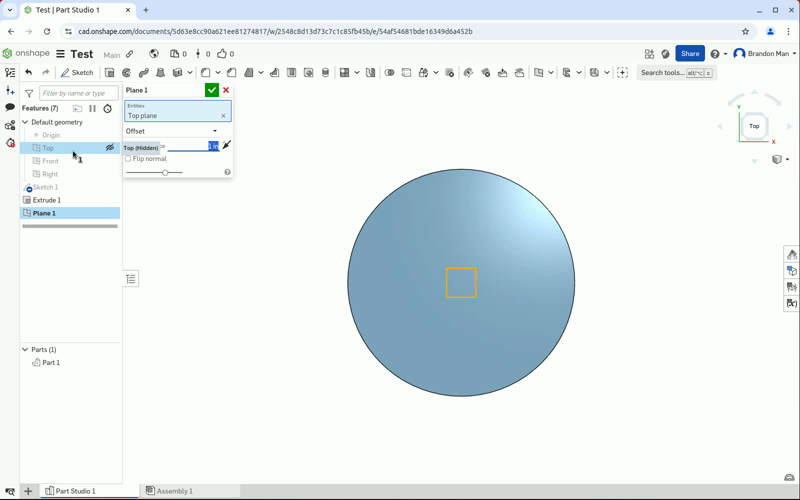
text(11.554)
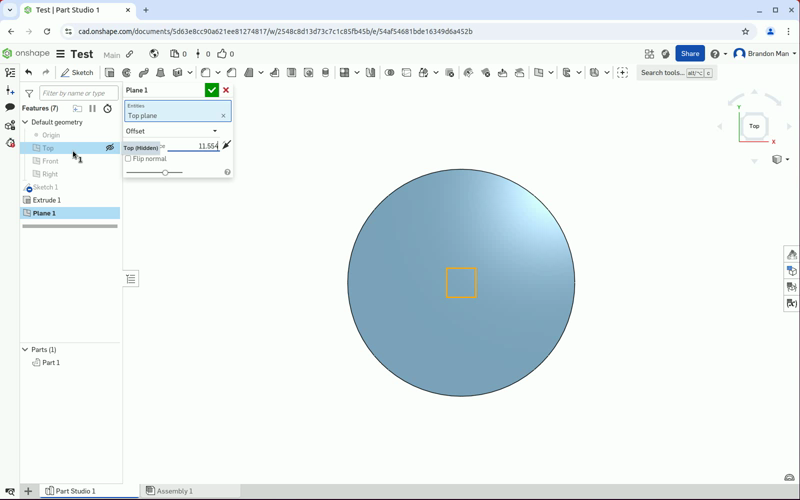
key(enter, 2)
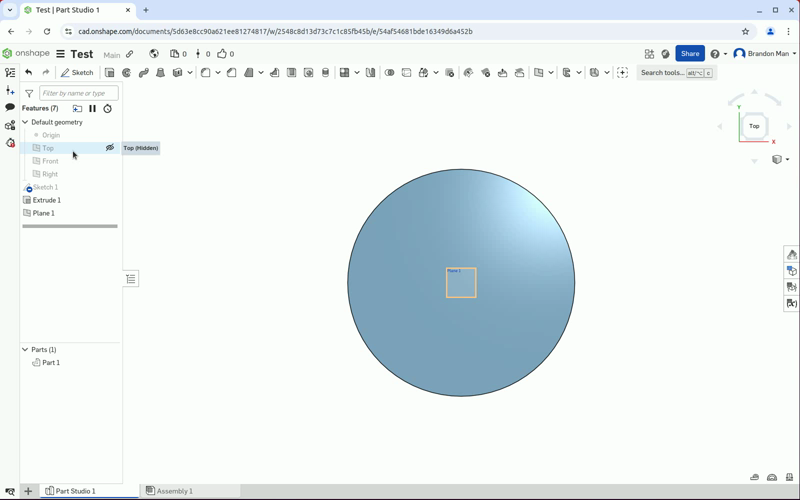
key(shift+s)
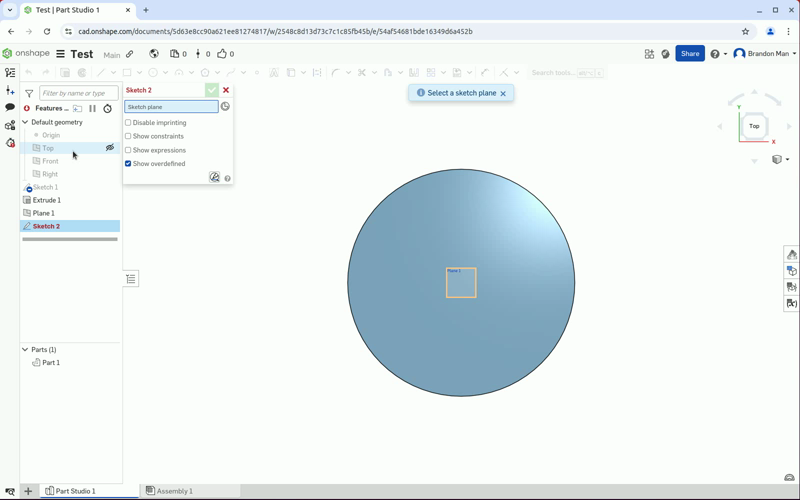
mouse_move(73, 215)
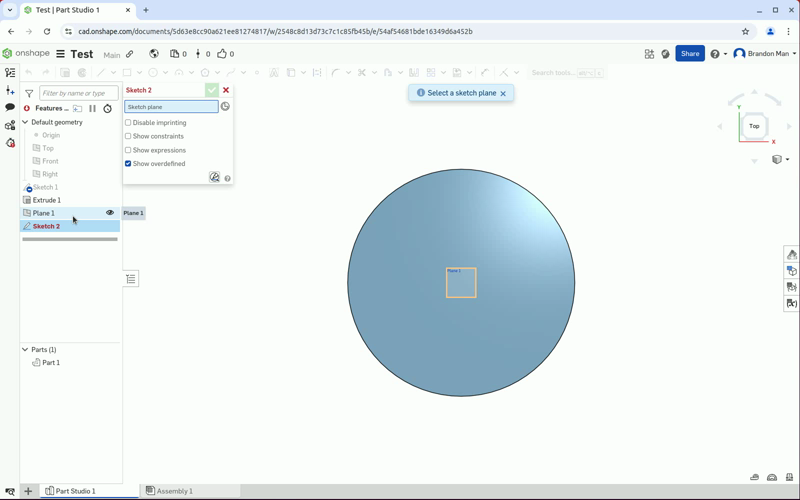
click(73, 215)
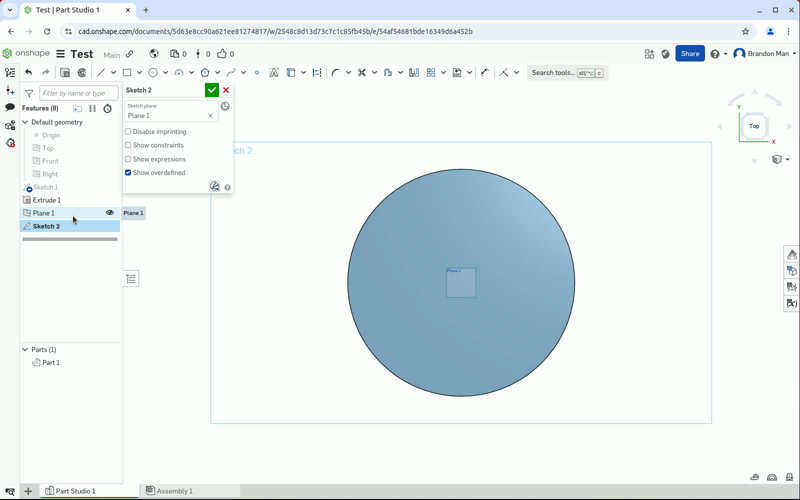
mouse_move(73, 352)
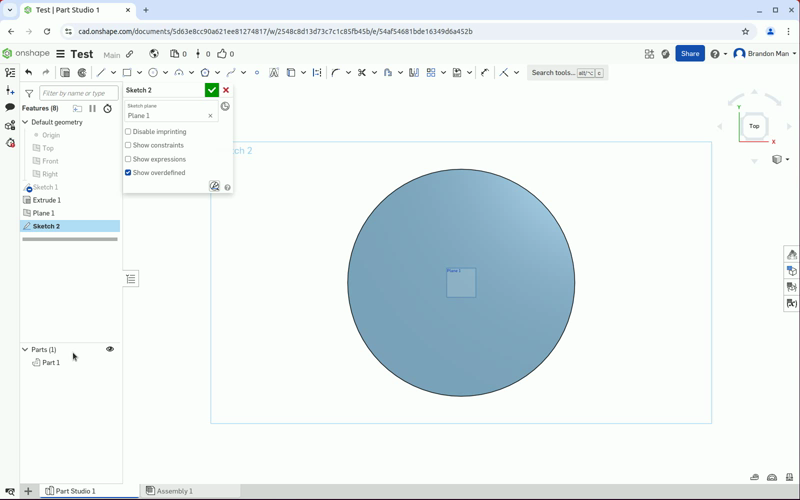
key(y)
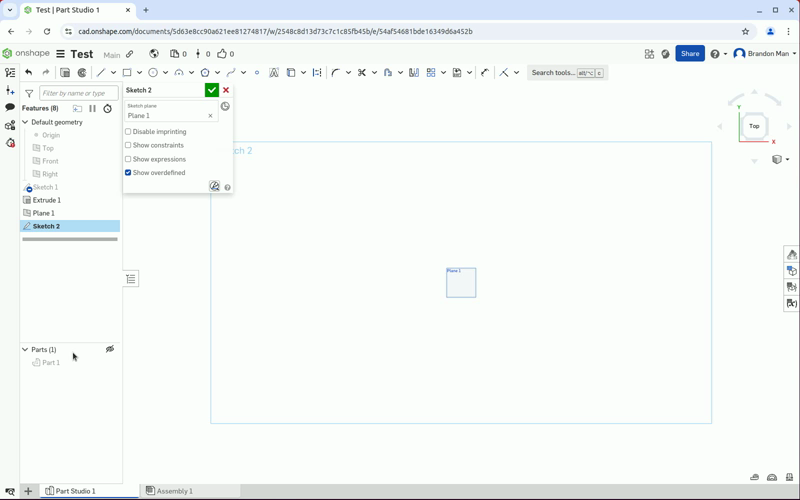
key(c)
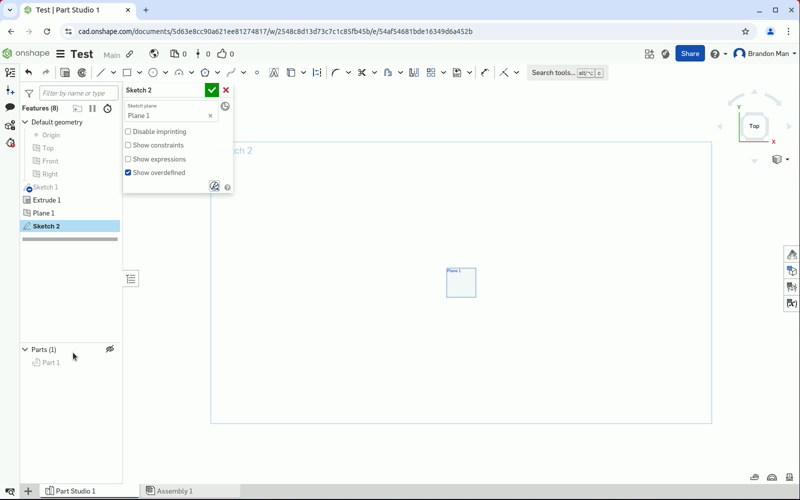
key_down(shift)
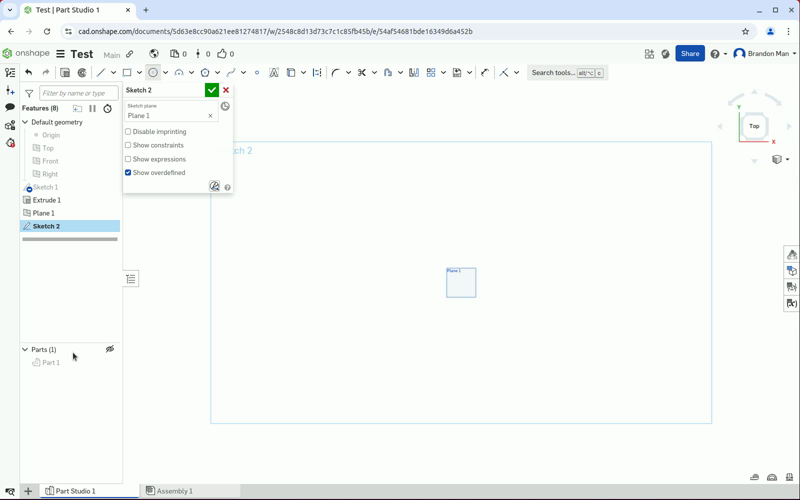
mouse_move(461, 282)
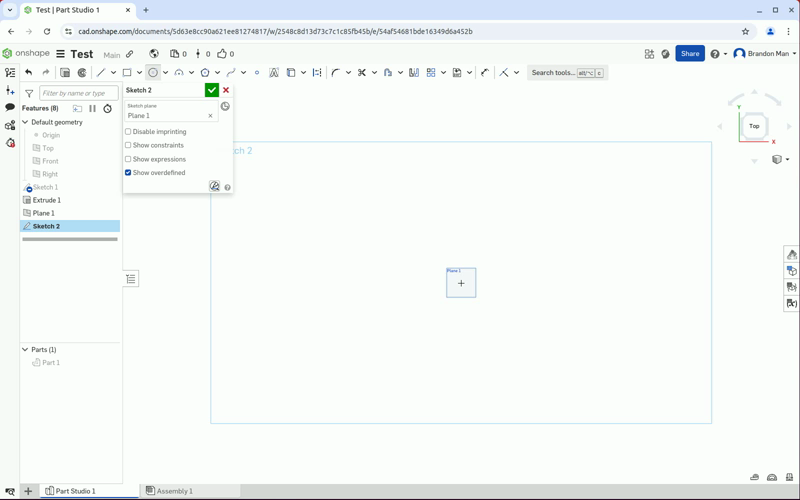
click(461, 282)
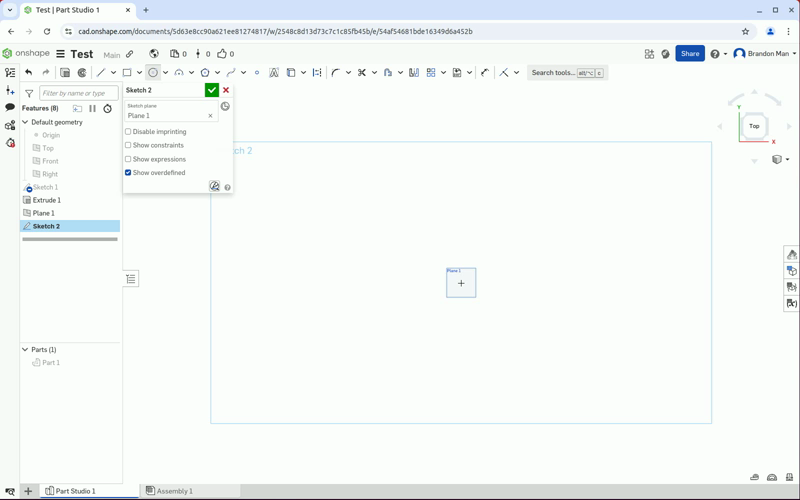
key_up(shift)
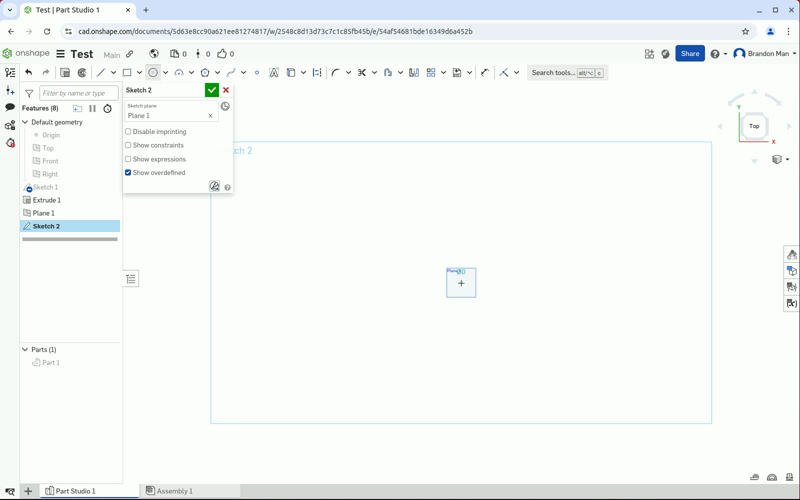
mouse_move(518, 282)
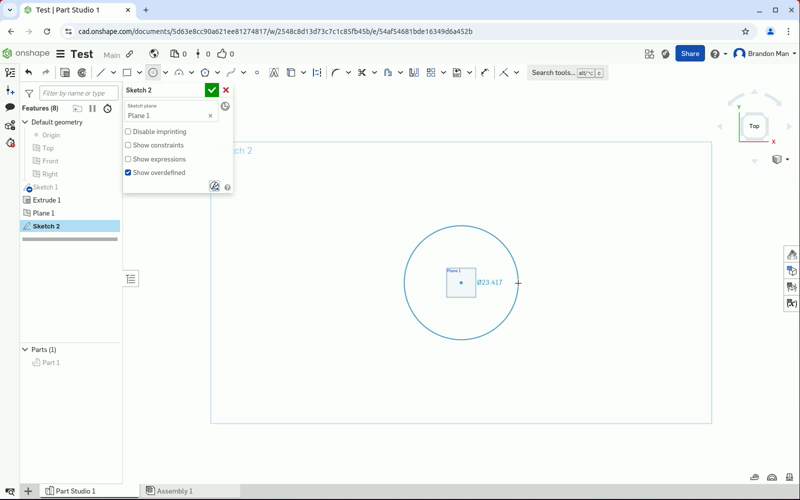
click(518, 282)
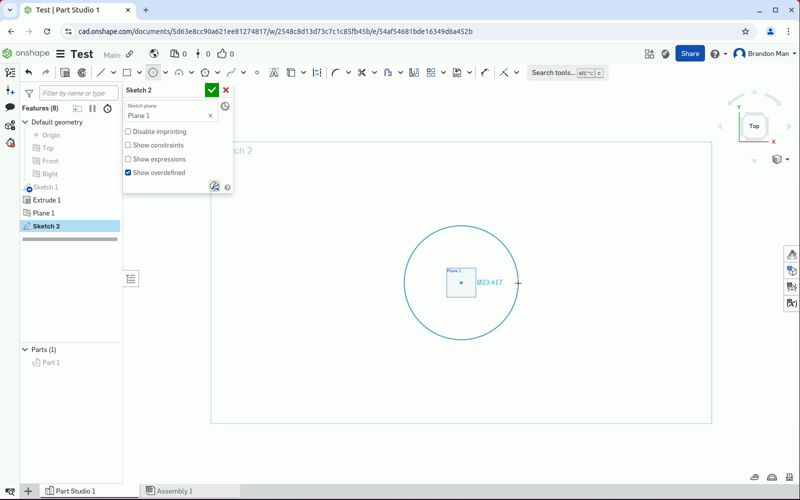
key(esc)
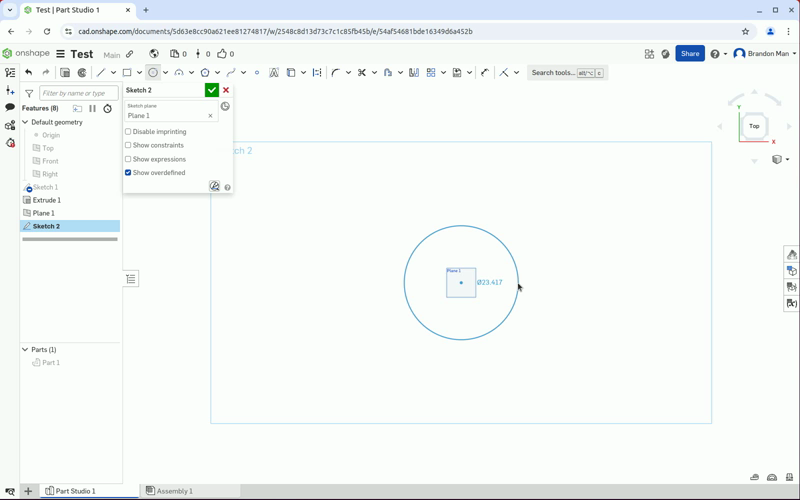
mouse_move(476, 326)
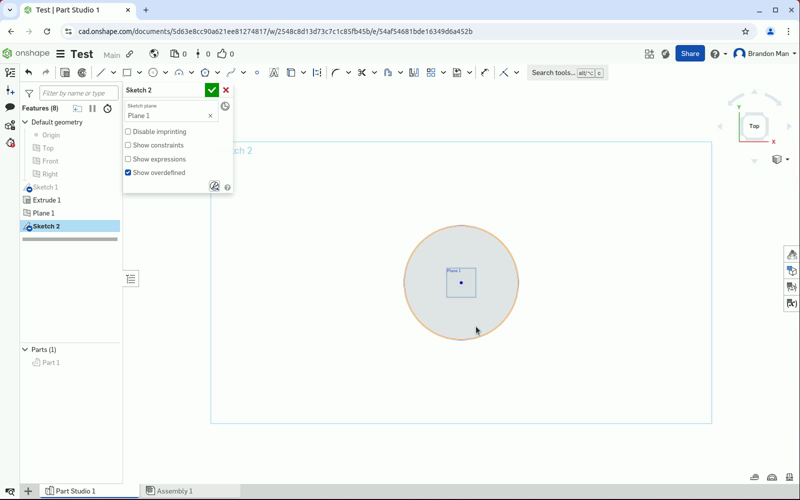
click(476, 326)
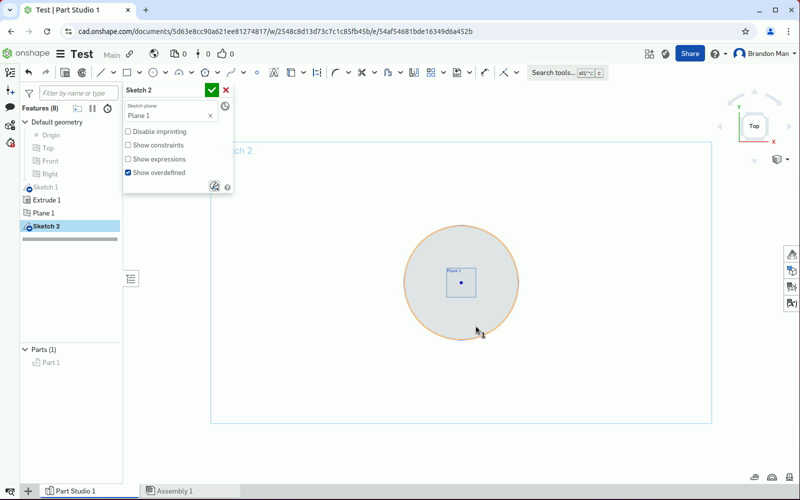
mouse_move(73, 352)
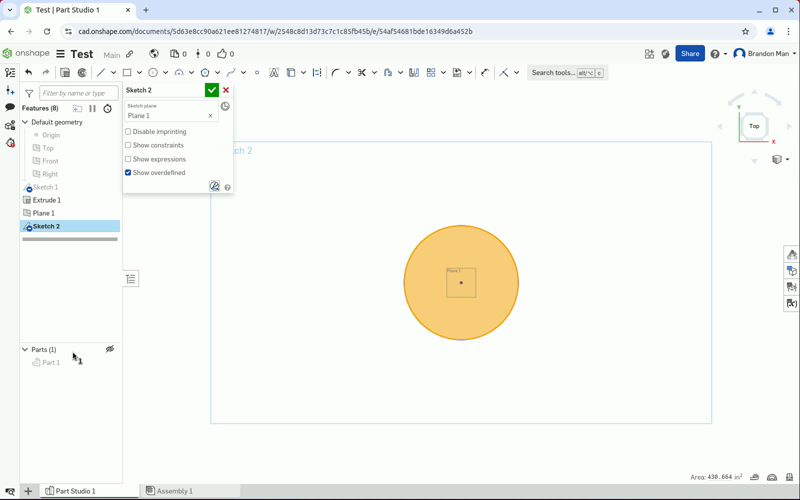
key(shift+y)
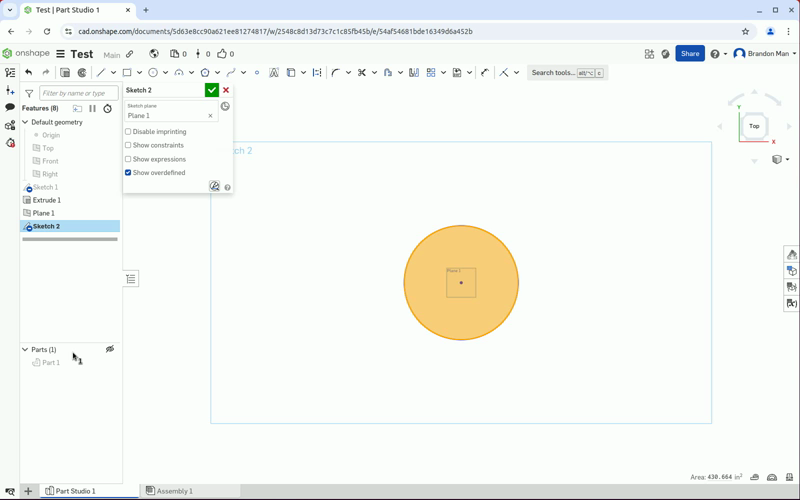
key(shift+e)
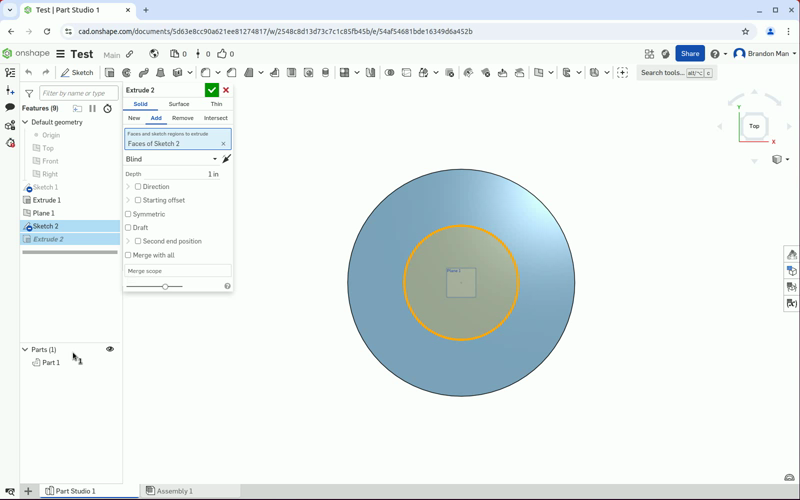
mouse_move(143, 106)
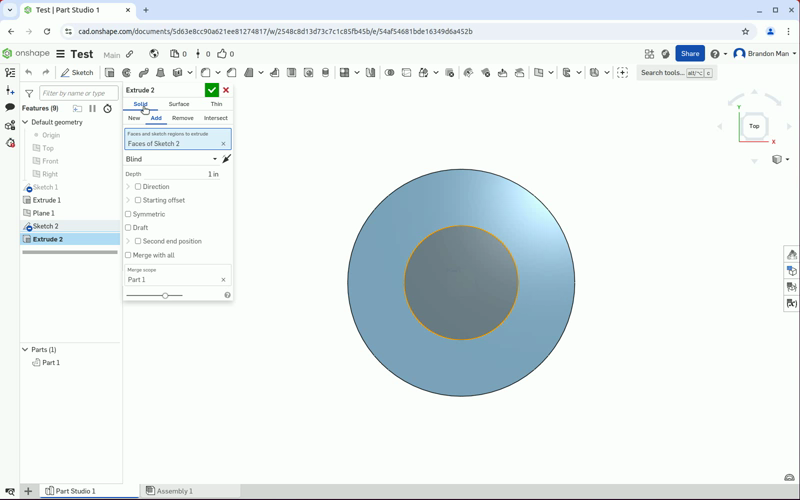
click(143, 106)
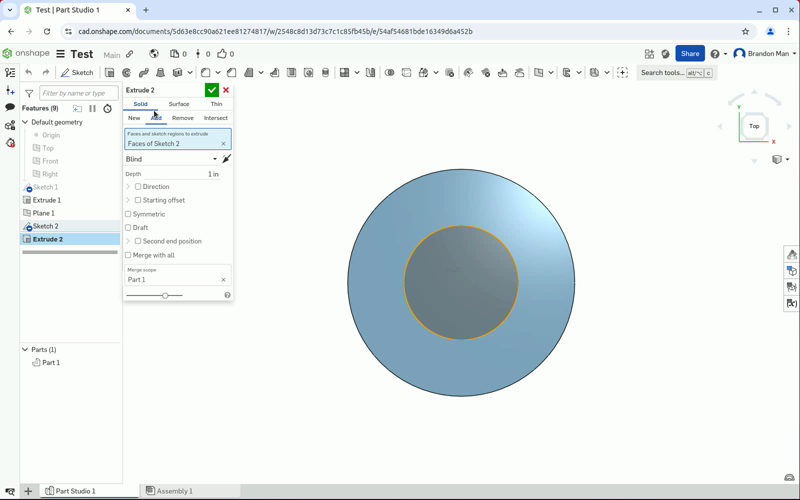
mouse_move(186, 120)
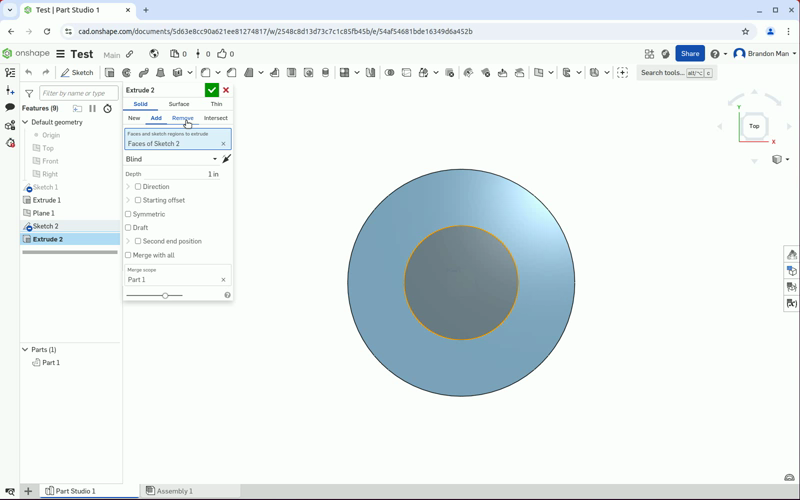
click(186, 120)
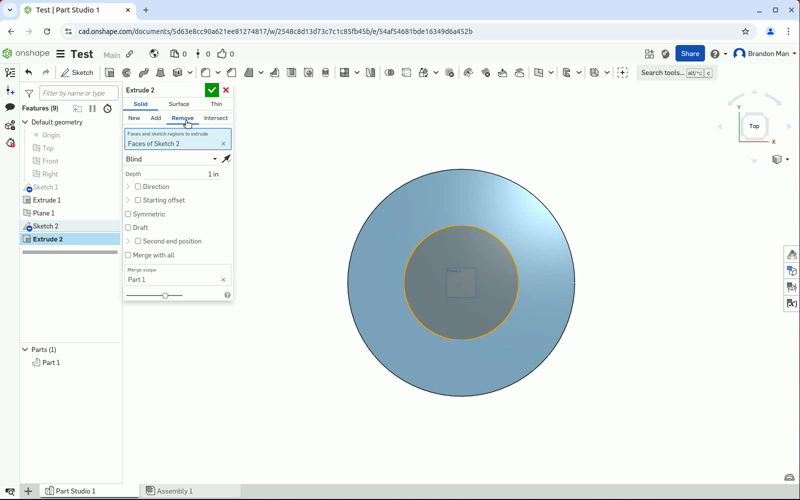
key(tab, 4)
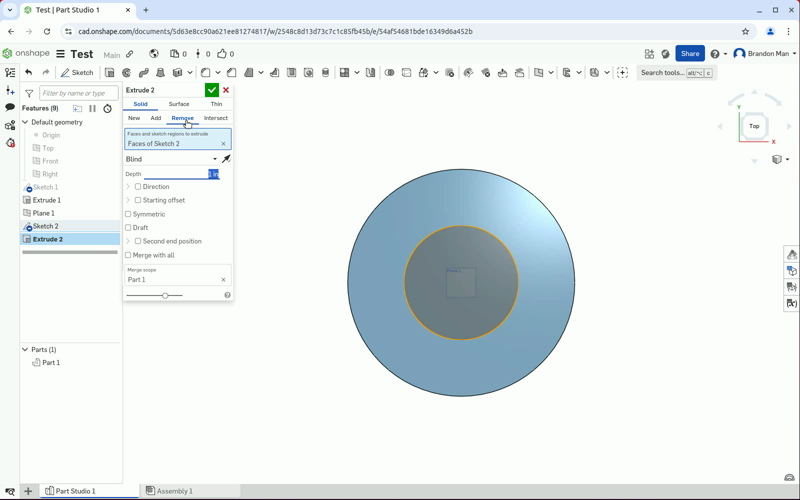
text(11.554)
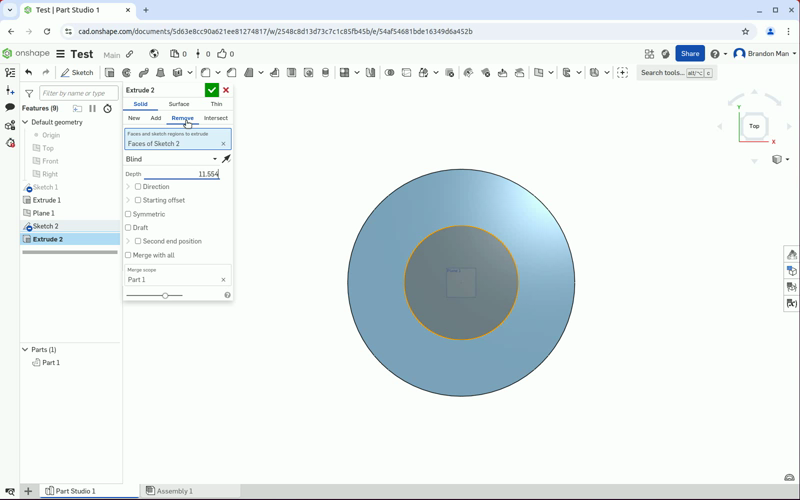
key(tab, 6)
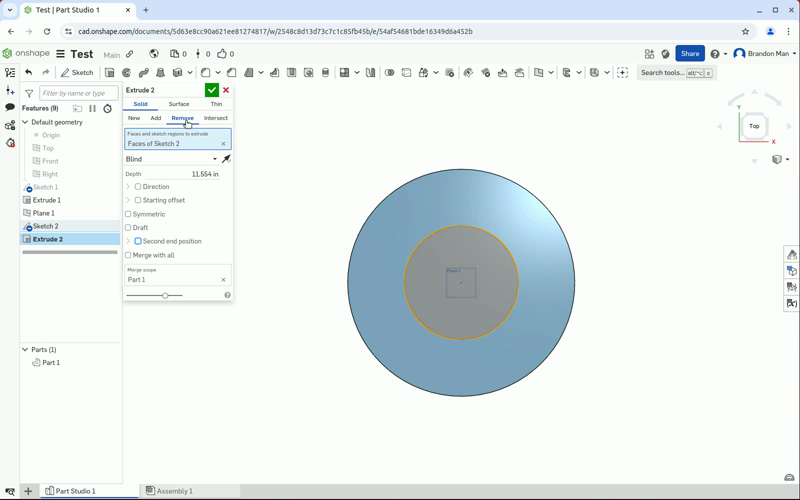
key(space)
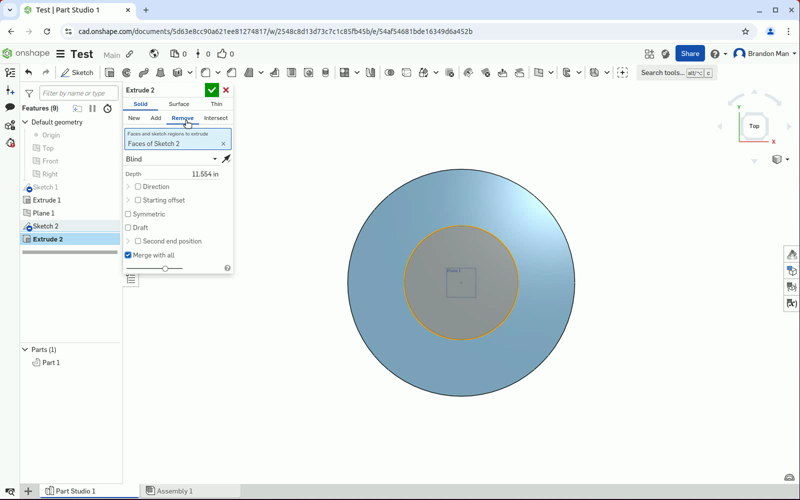
key(enter)
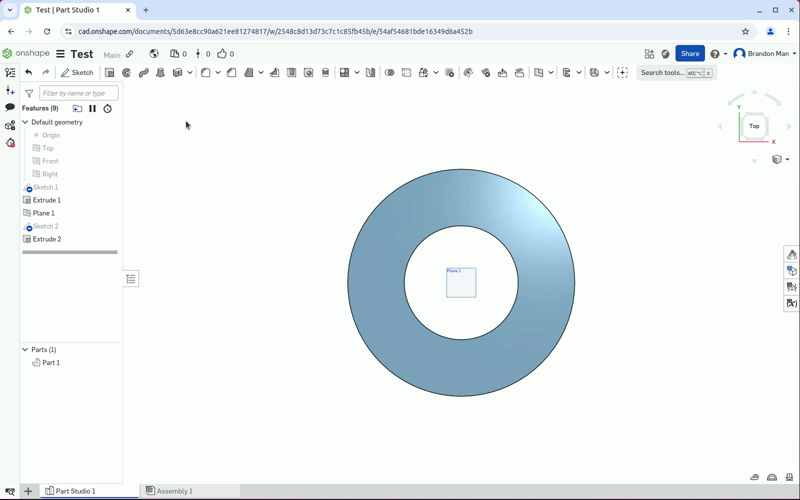
key(shift+h)
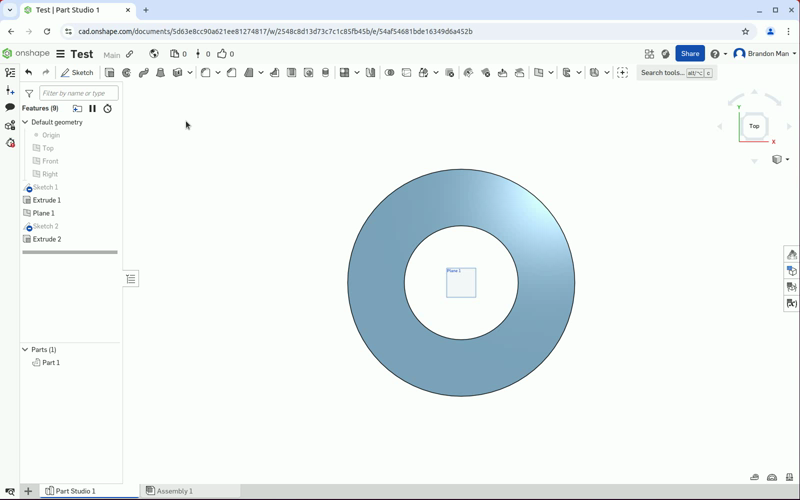
key(shift+h)
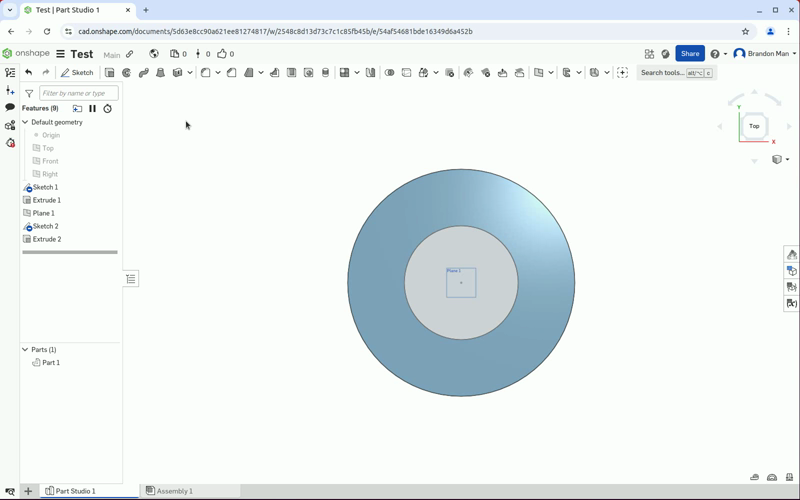
key(shift+7)
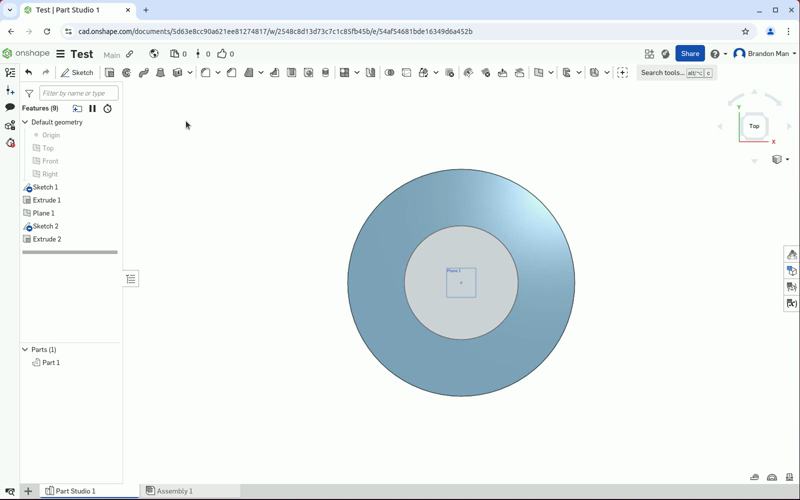
key(up, 3)
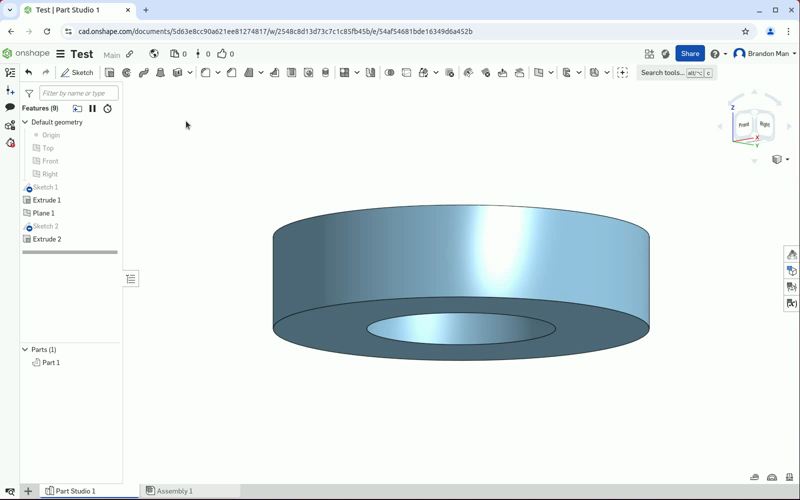
key(left, 3)
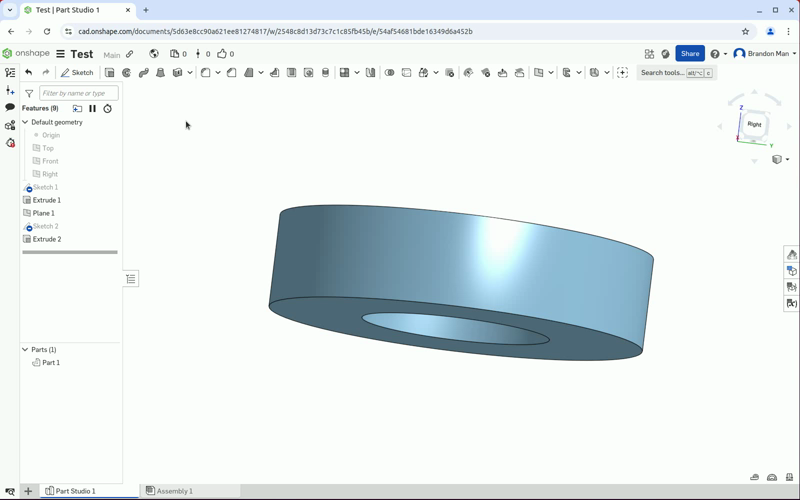
key(right, 3)
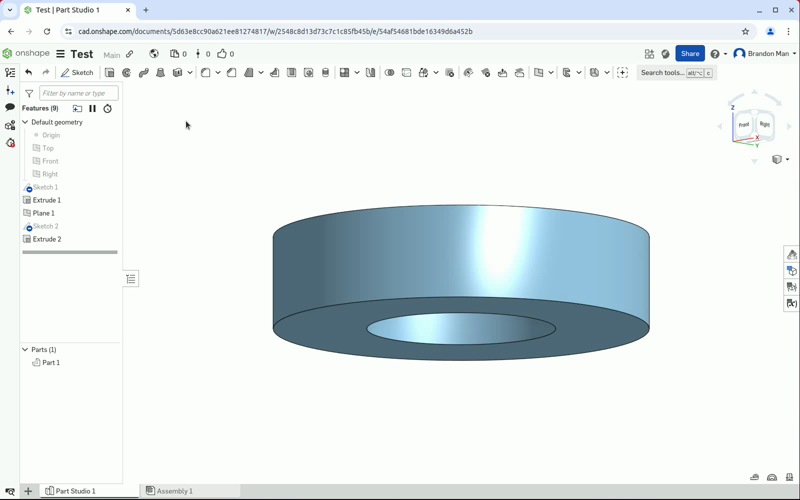
key(down, 3)
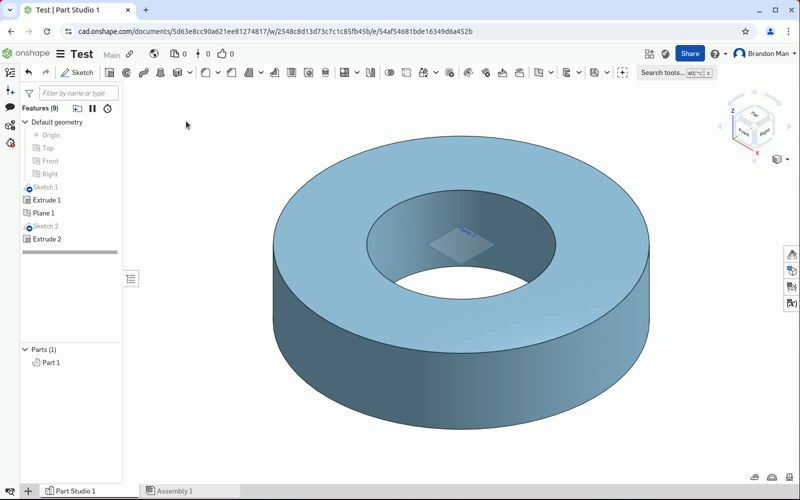
mouse_move(73, 189)
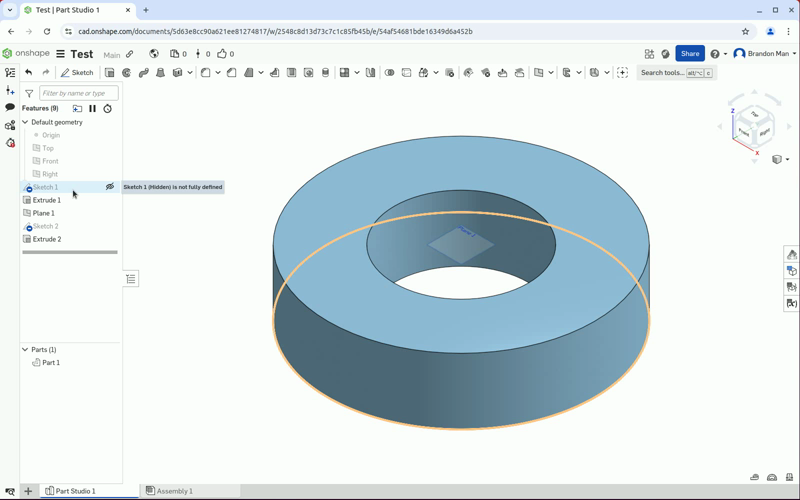
click(73, 189)